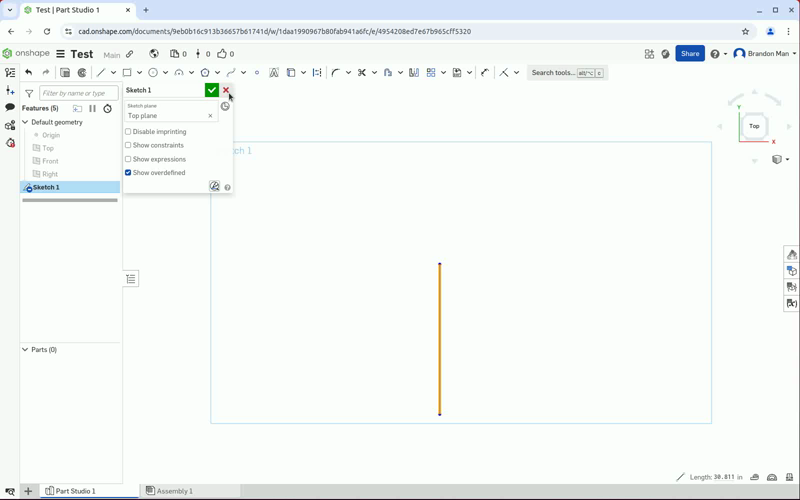
key(shift+h)
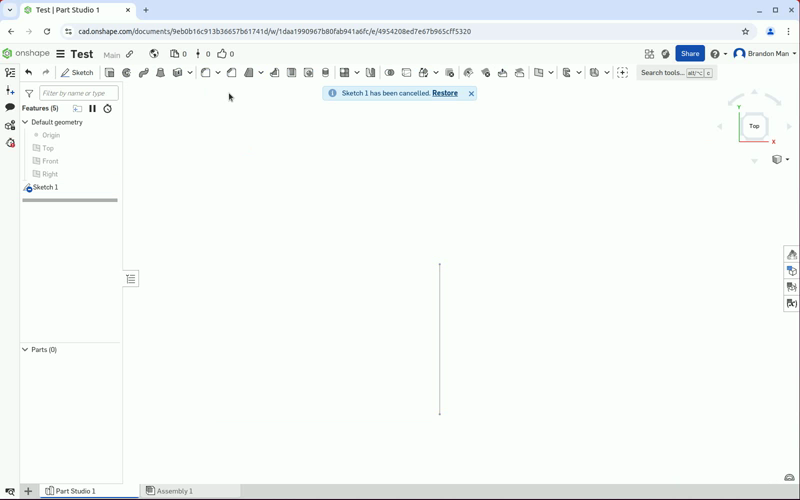
key(shift+s)
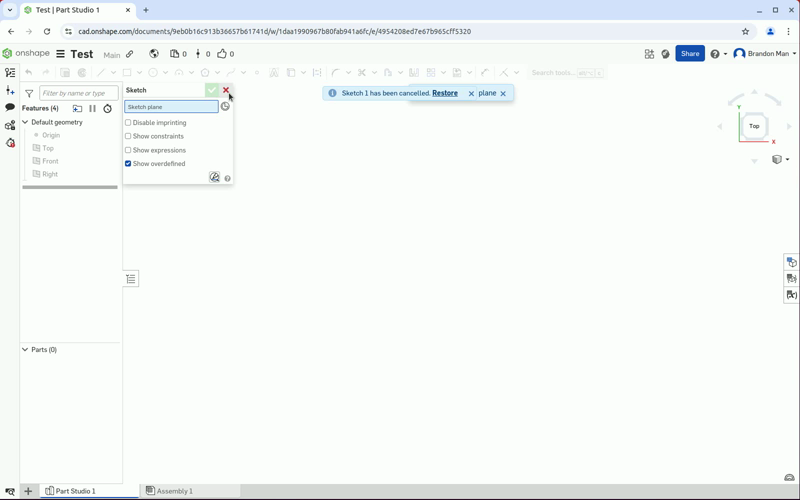
mouse_move(73, 150)
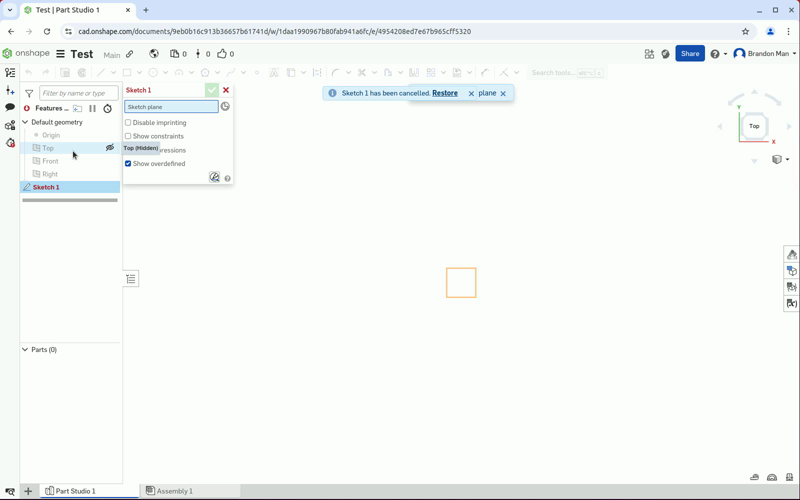
click(73, 150)
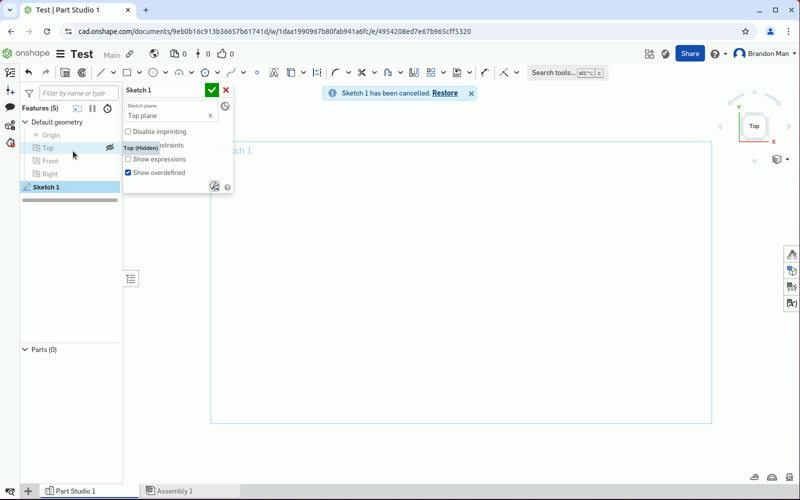
mouse_move(73, 352)
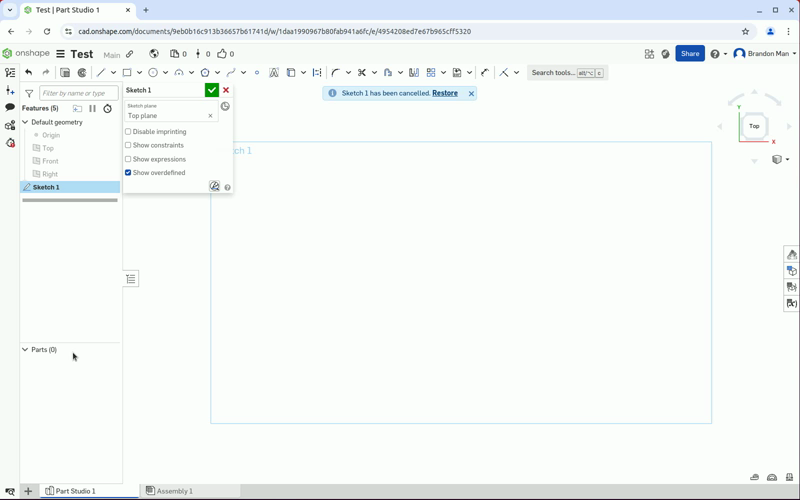
key(y)
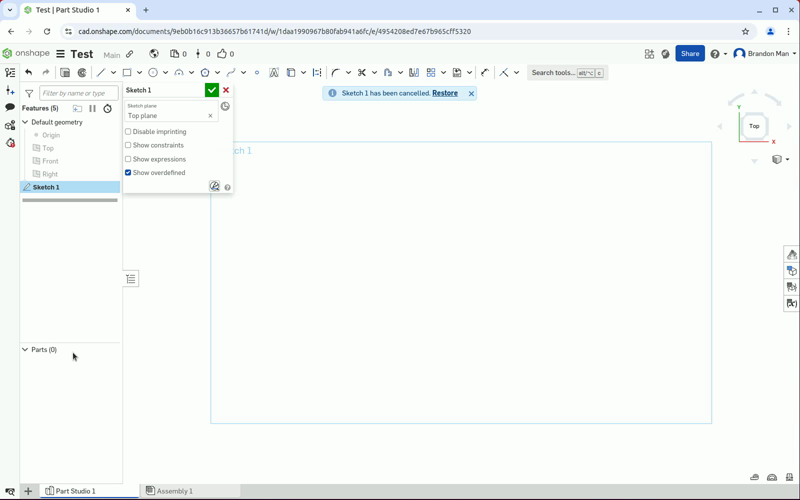
key(c)
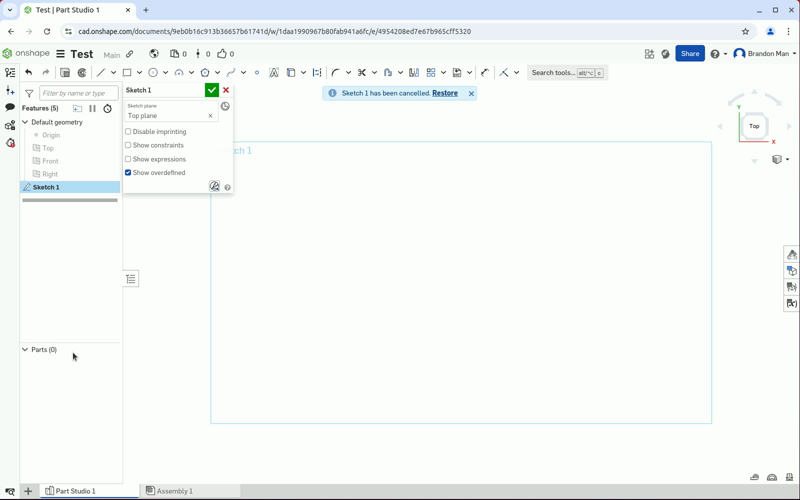
key_down(shift)
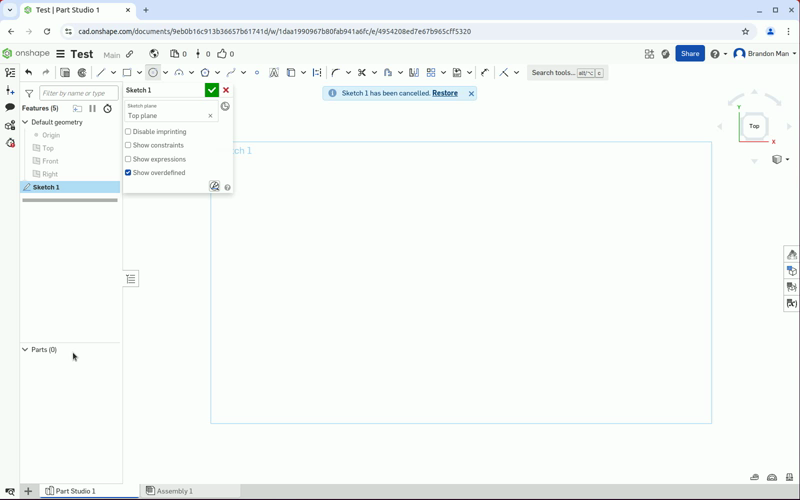
mouse_move(461, 282)
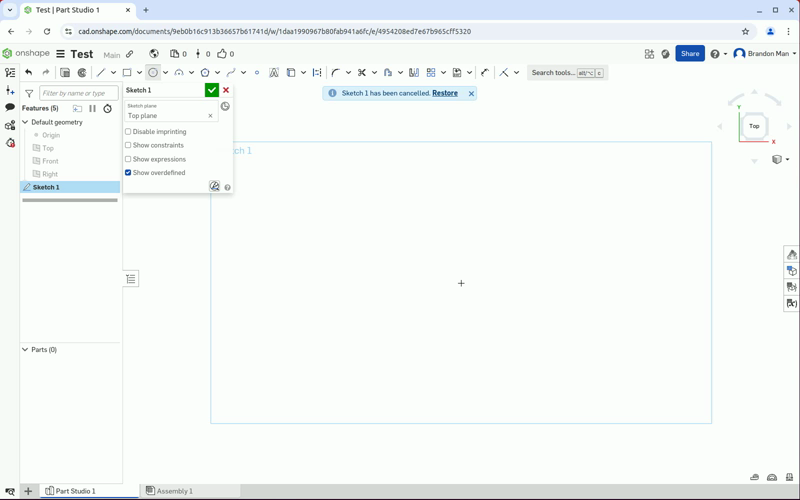
click(461, 282)
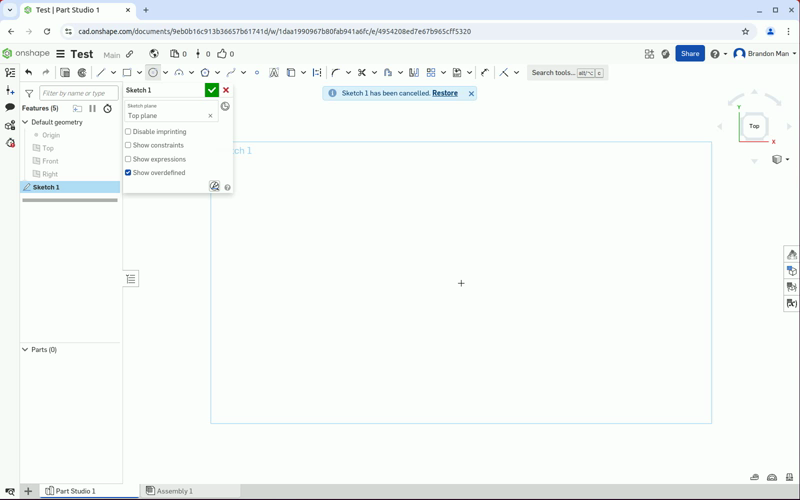
key_up(shift)
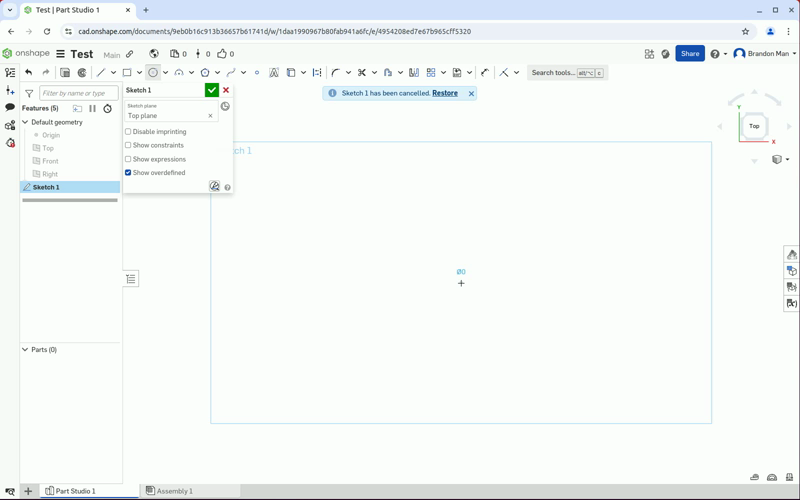
mouse_move(538, 282)
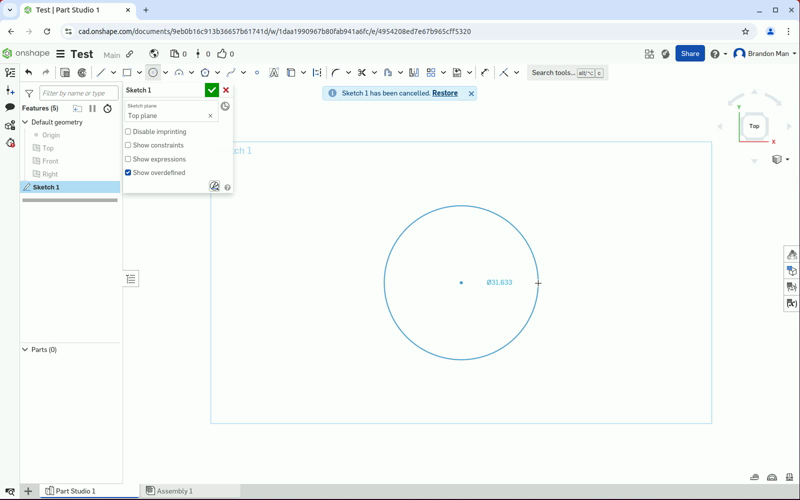
click(538, 282)
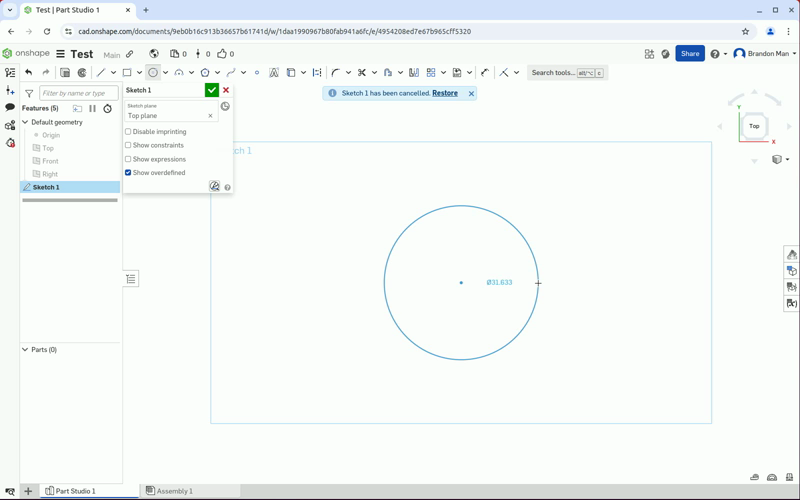
key(esc)
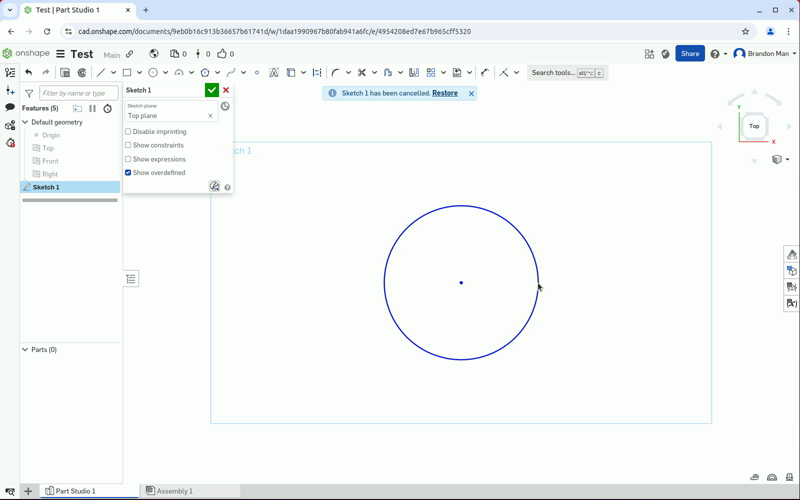
key(c)
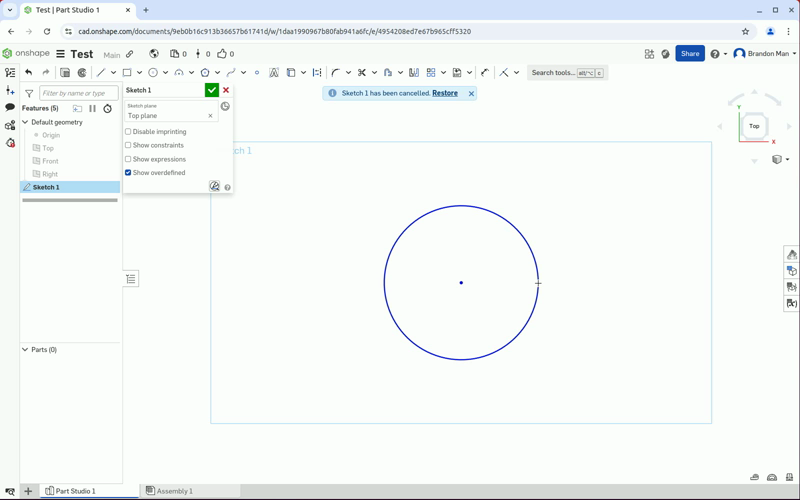
key_down(shift)
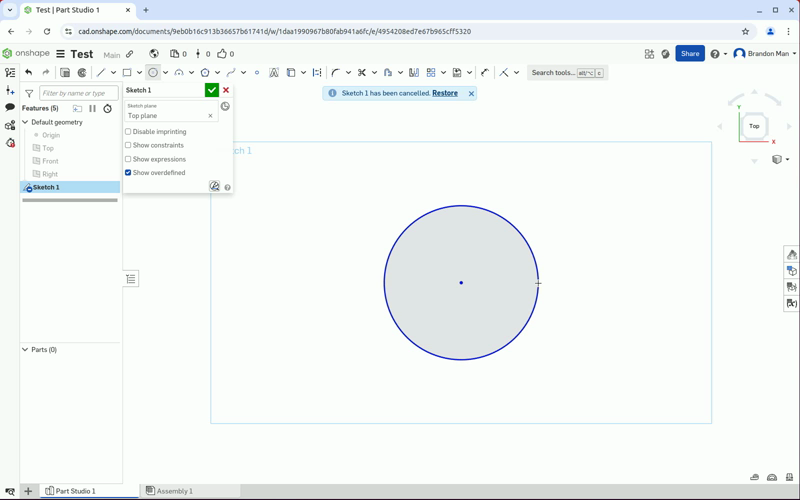
mouse_move(461, 282)
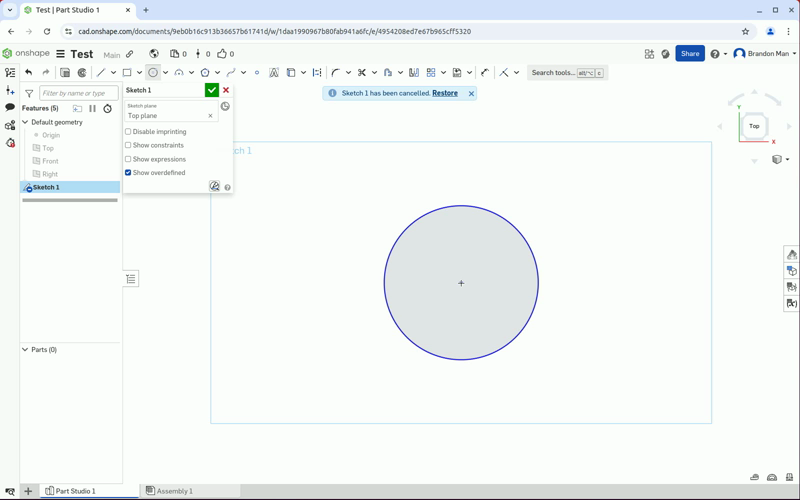
click(461, 282)
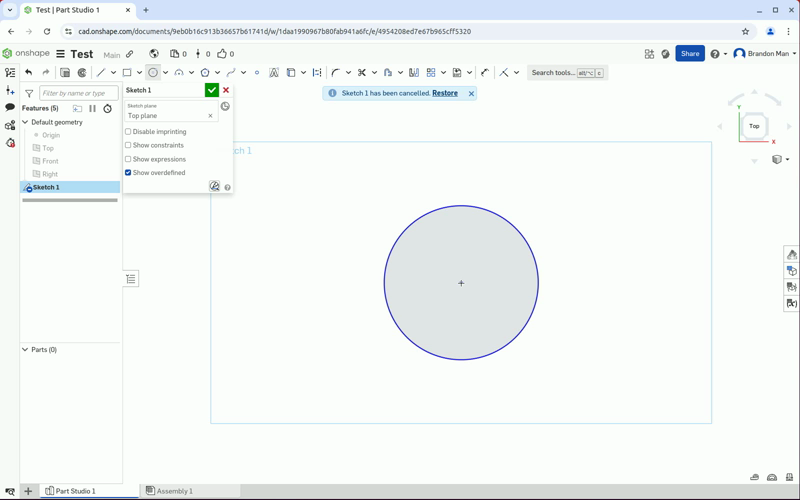
key_up(shift)
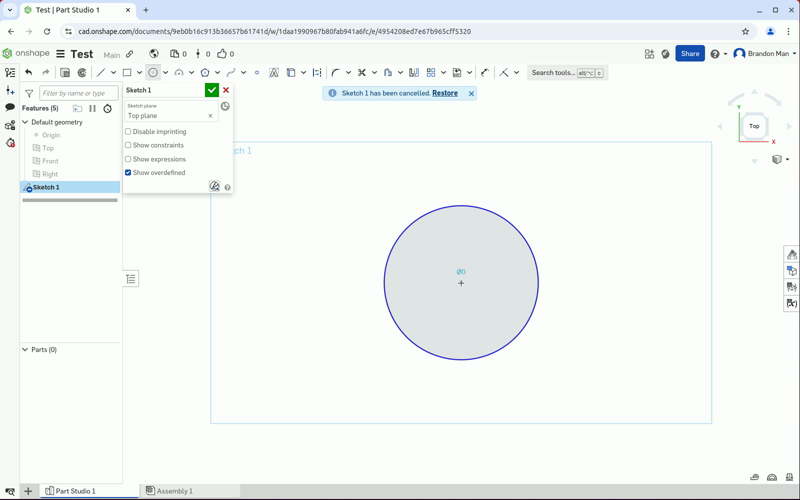
mouse_move(506, 282)
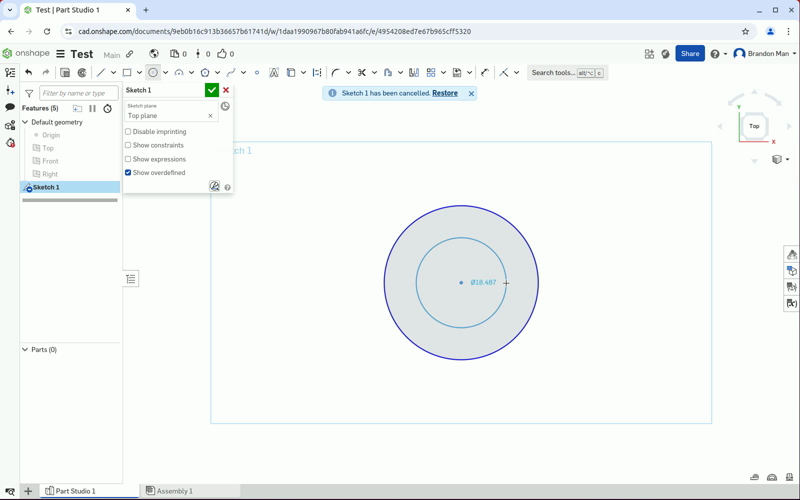
click(506, 282)
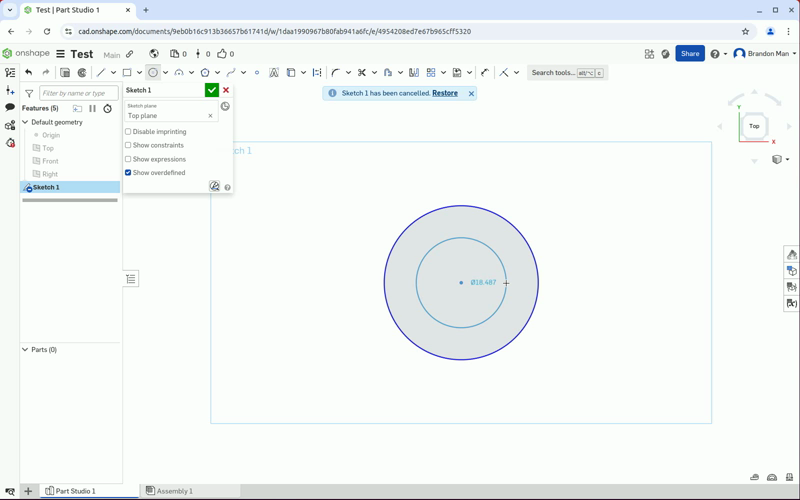
key(esc)
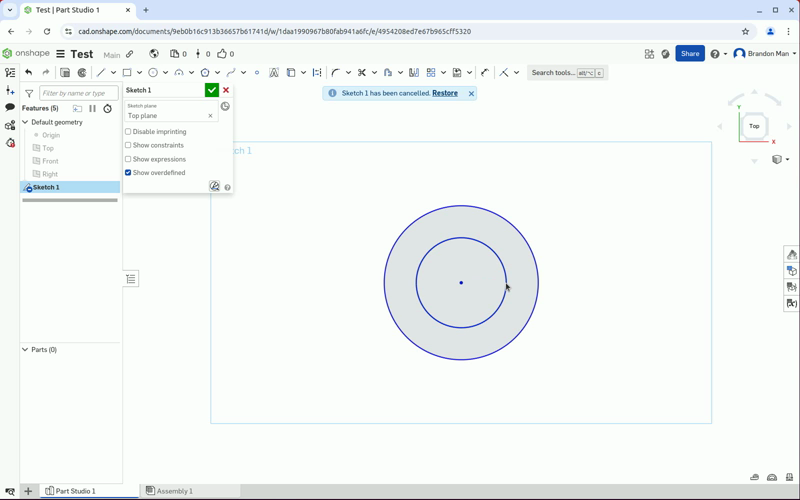
mouse_move(517, 272)
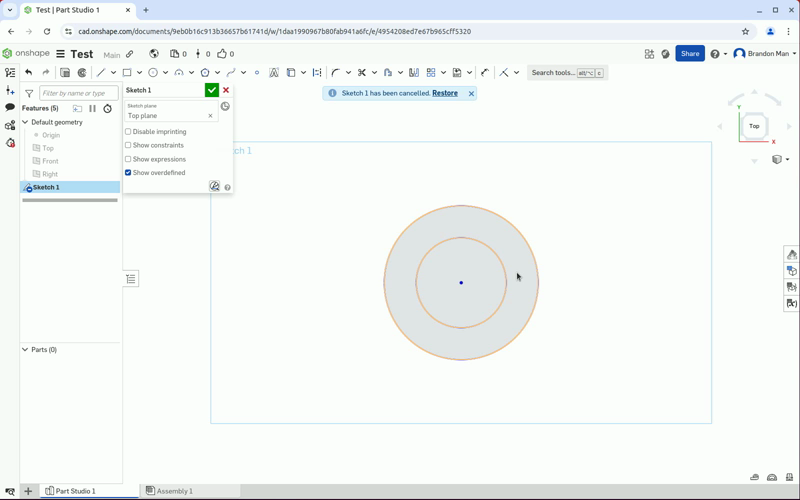
click(517, 272)
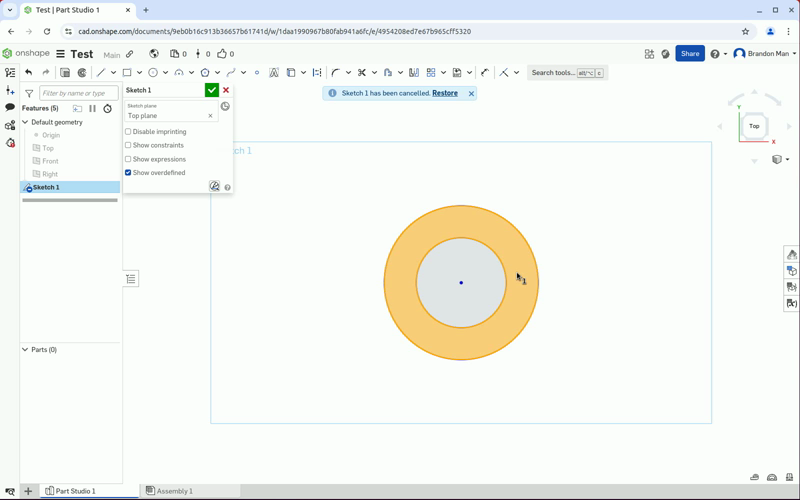
mouse_move(73, 352)
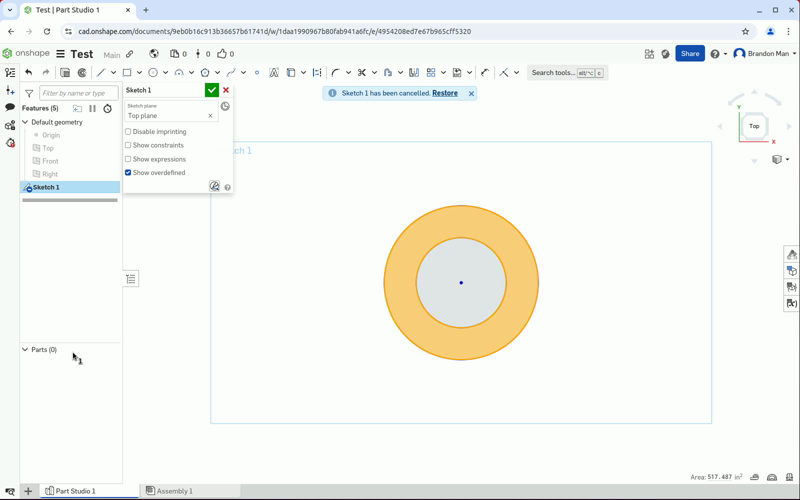
key(shift+y)
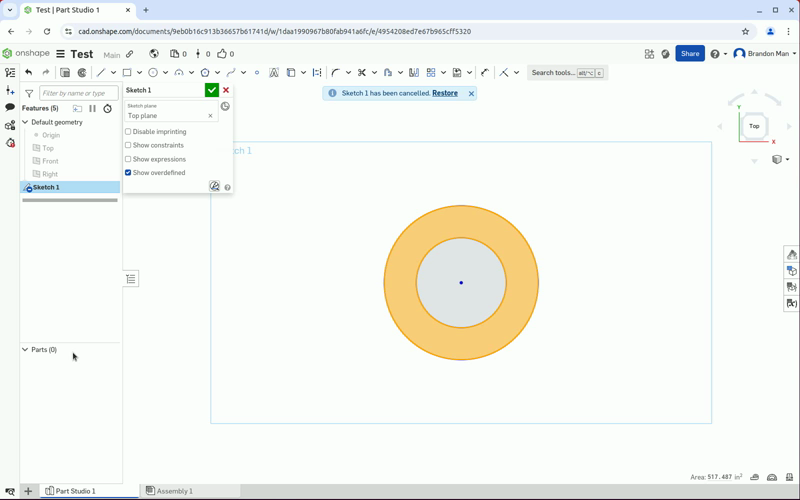
key(shift+e)
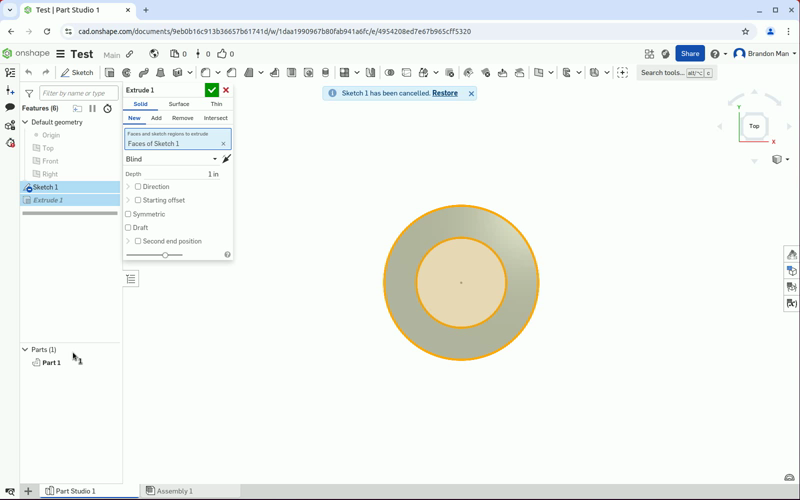
mouse_move(143, 106)
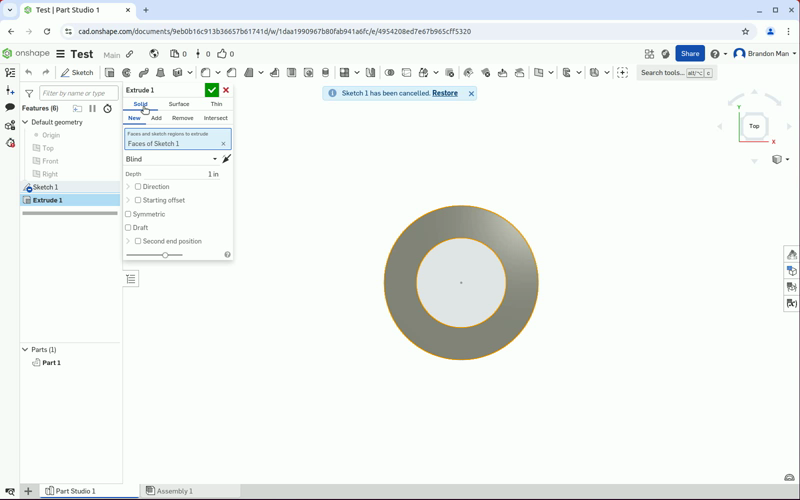
click(143, 106)
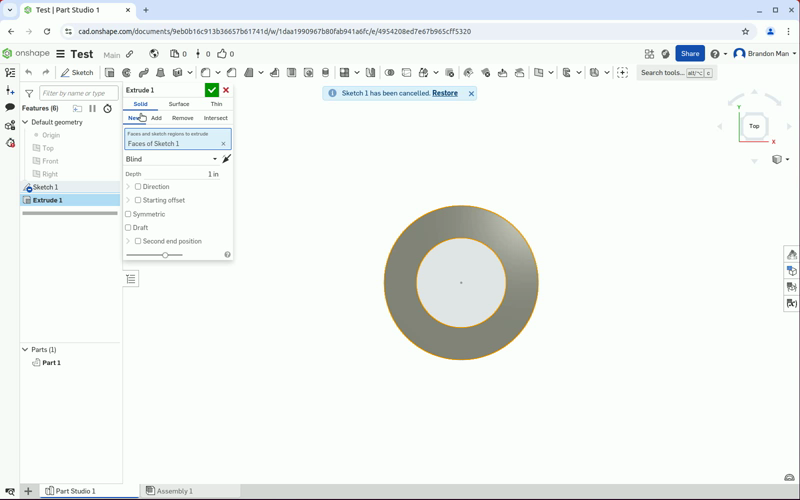
mouse_move(137, 120)
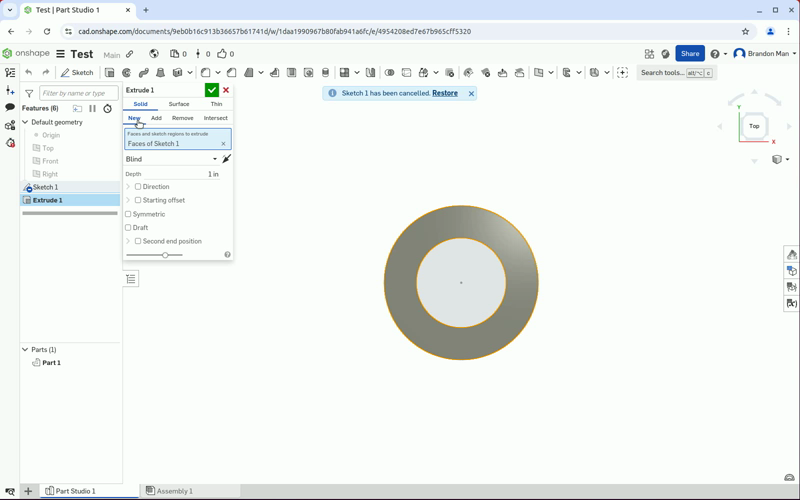
click(137, 120)
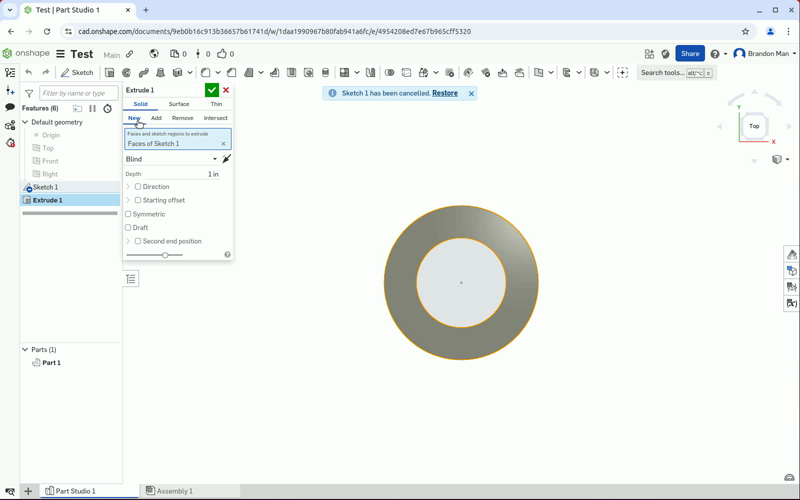
key(tab, 4)
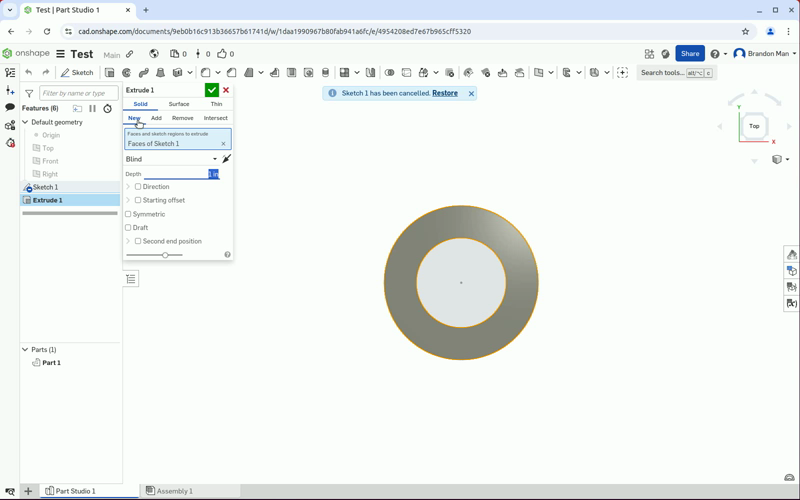
text(23.108)
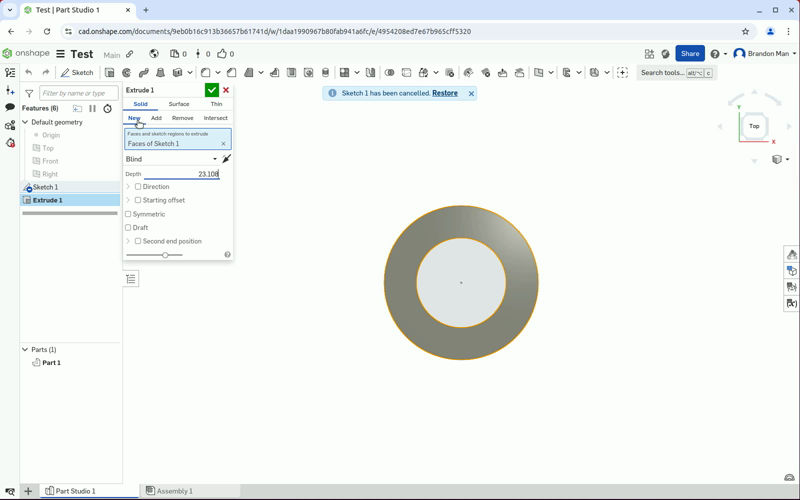
key(enter)
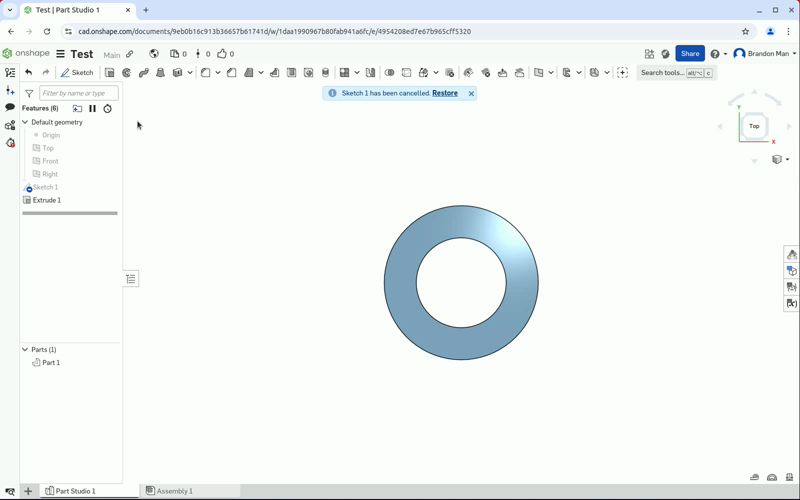
key(shift+h)
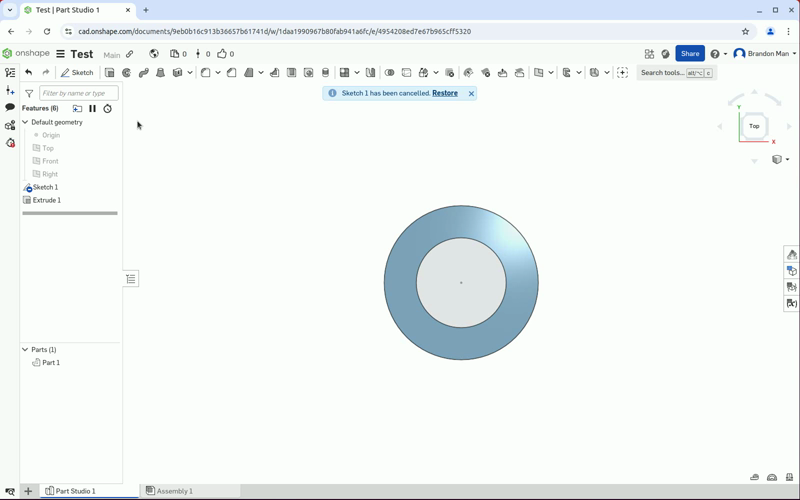
key(shift+h)
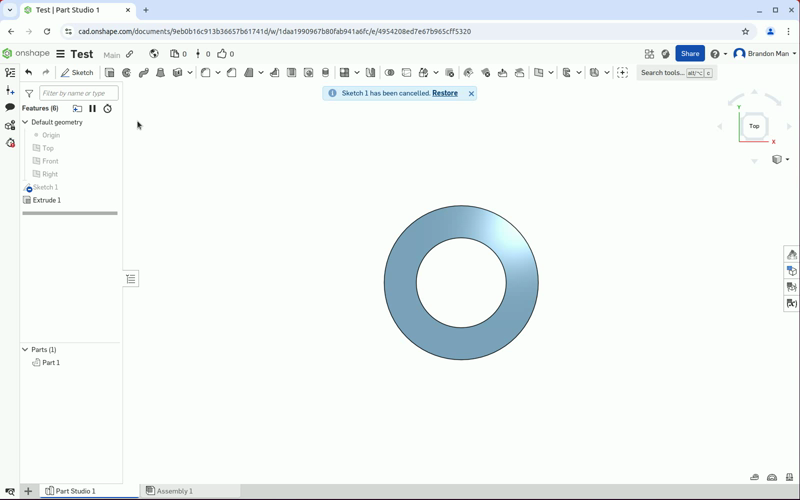
mouse_move(73, 189)
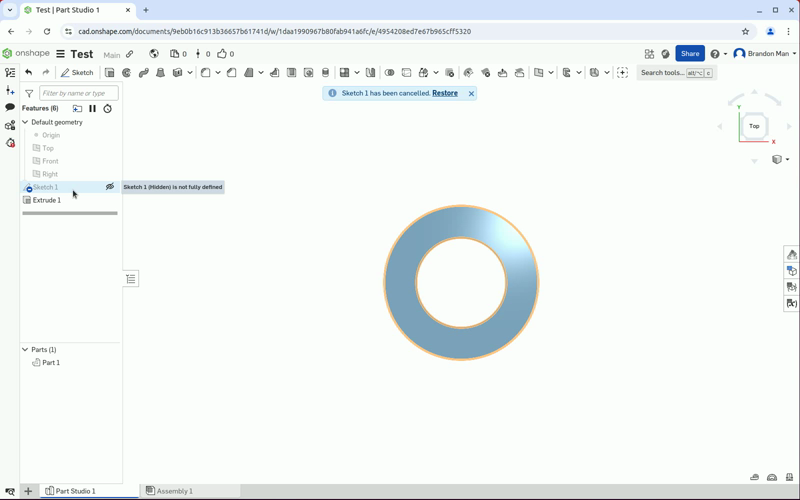
click(73, 189)
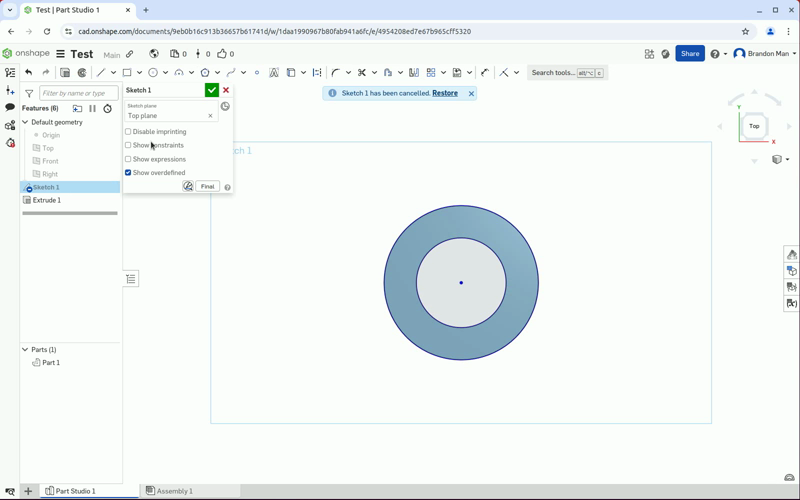
mouse_move(229, 92)
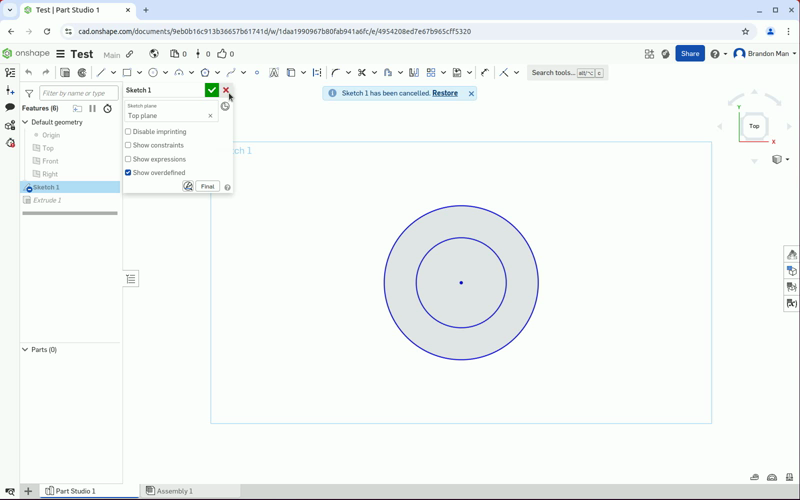
click(229, 92)
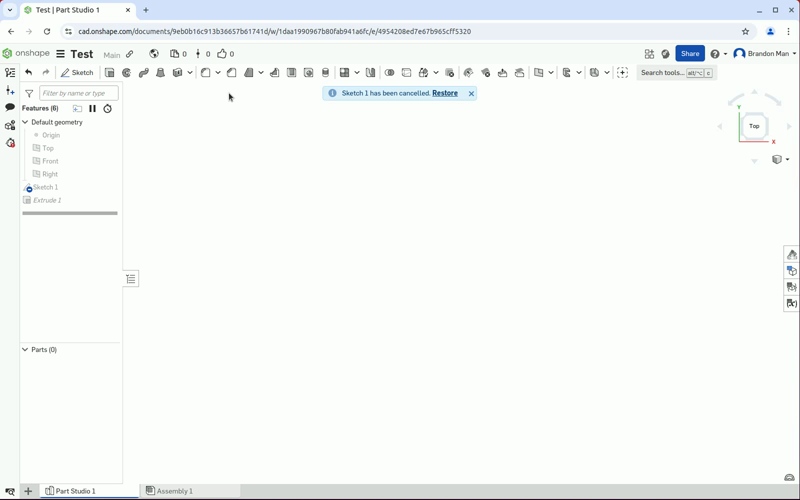
mouse_move(73, 352)
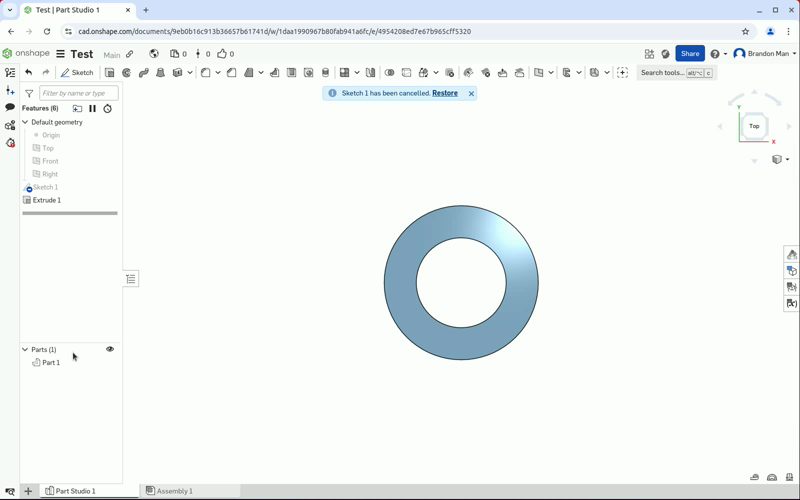
key(y)
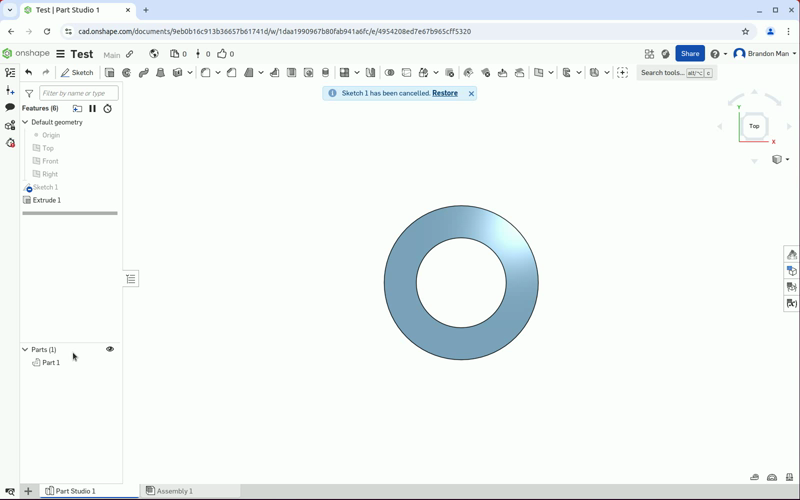
key(shift+p)
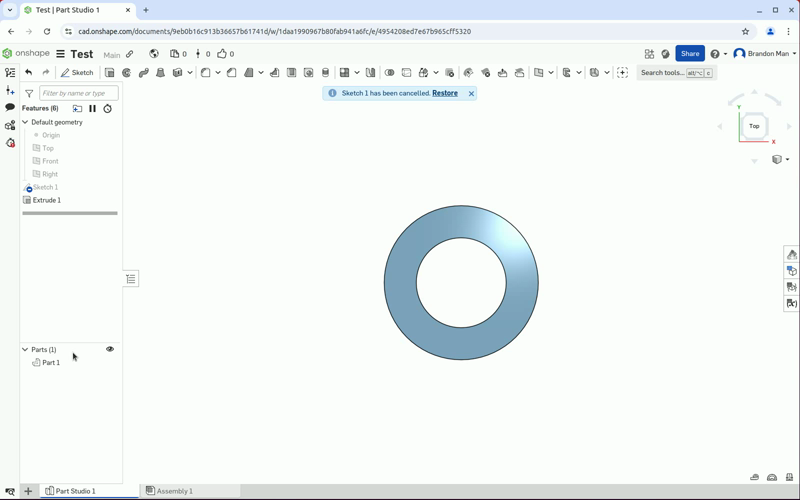
key(space)
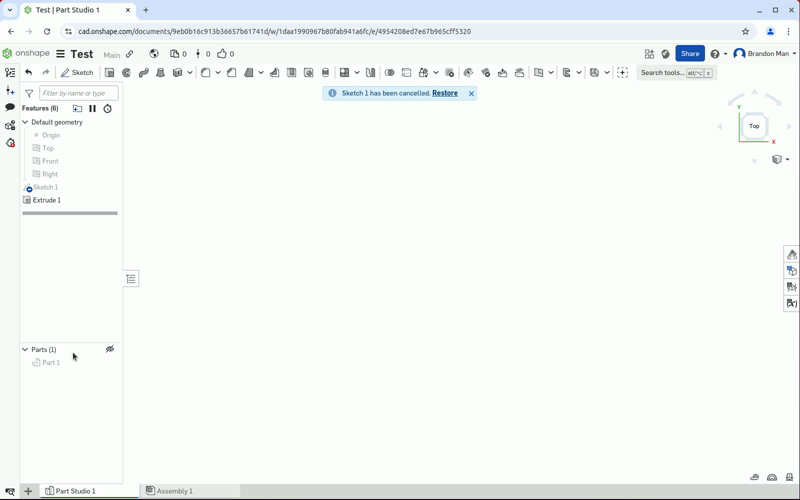
key_down(shift)
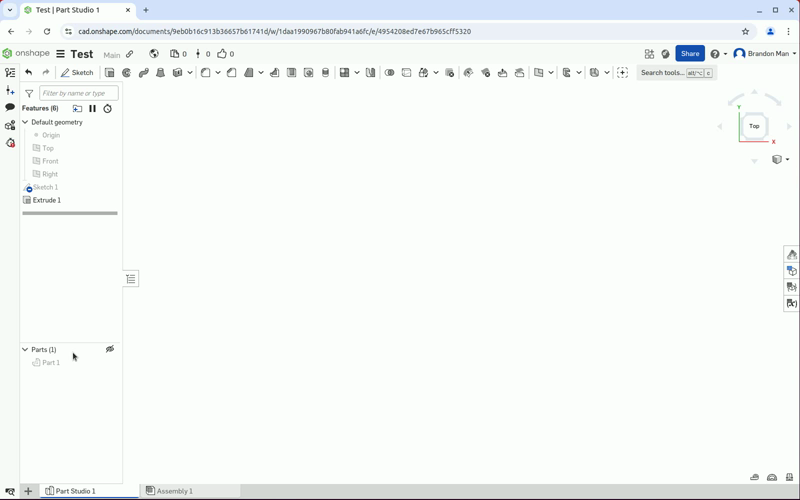
key(up)
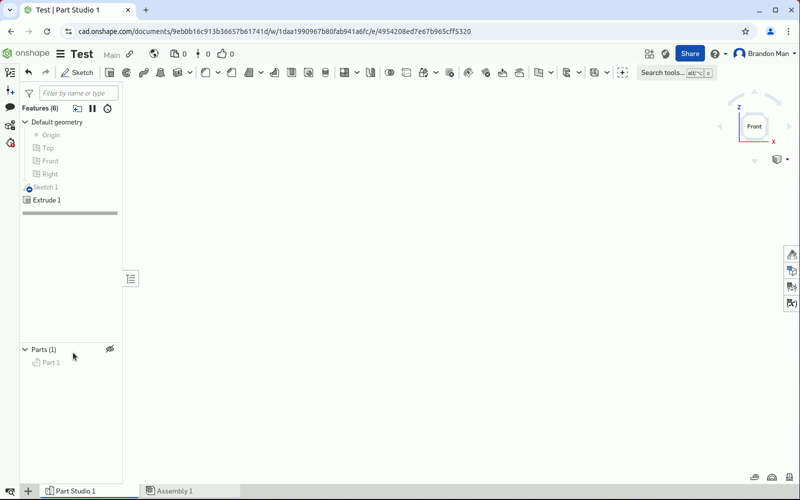
key_up(shift)
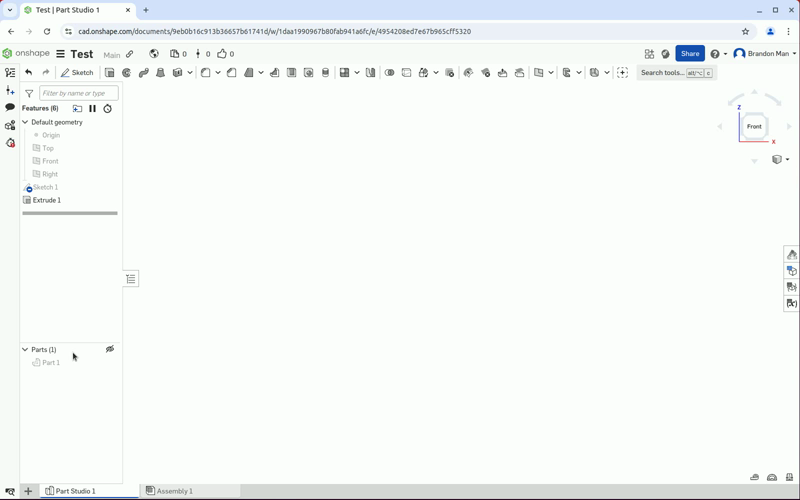
mouse_move(73, 352)
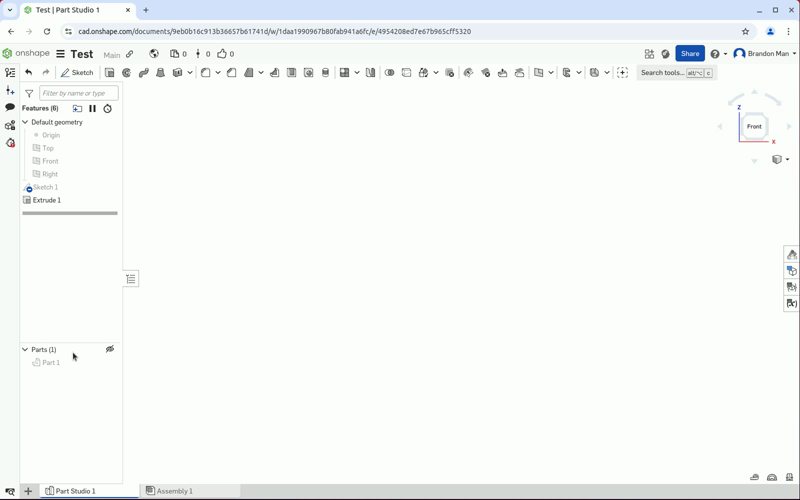
key(shift+y)
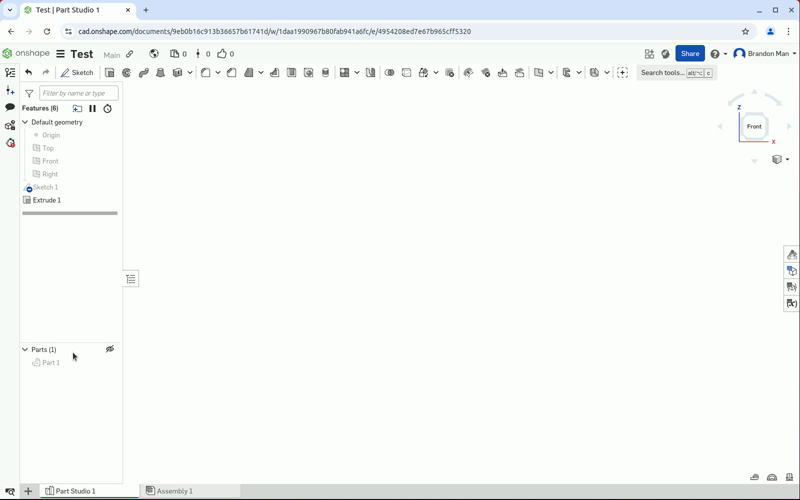
key(shift+s)
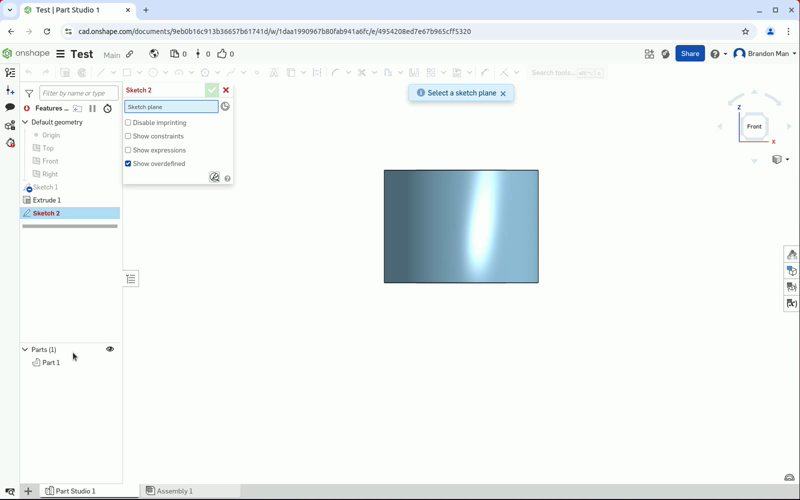
mouse_move(73, 163)
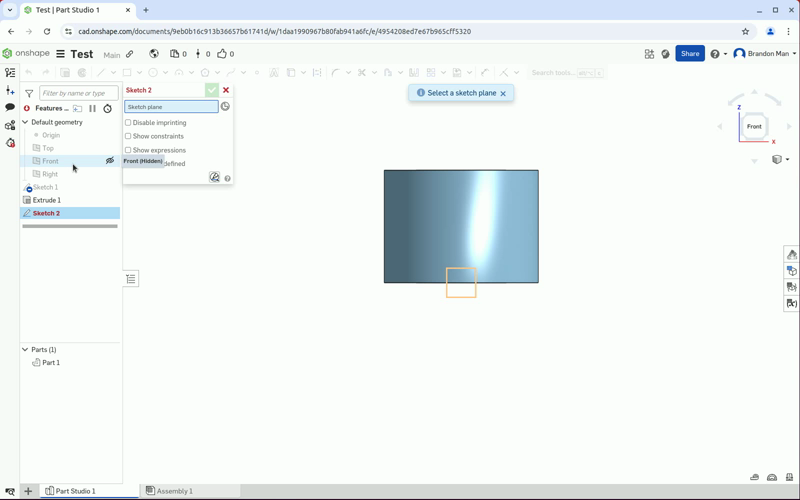
click(73, 163)
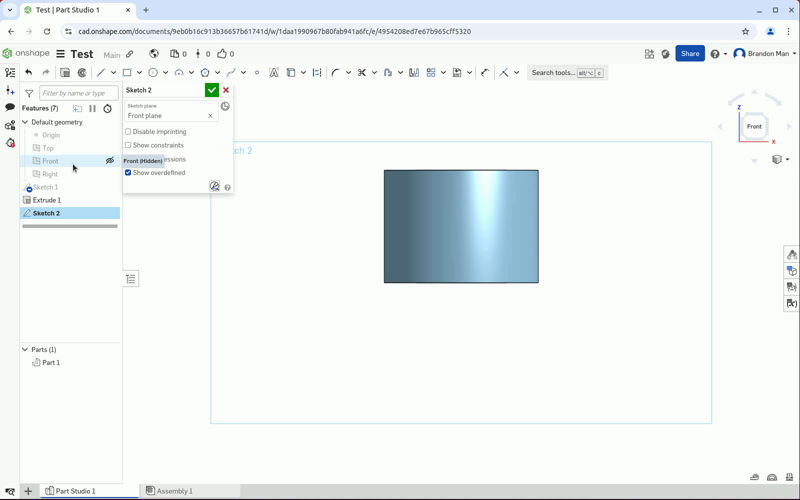
mouse_move(73, 352)
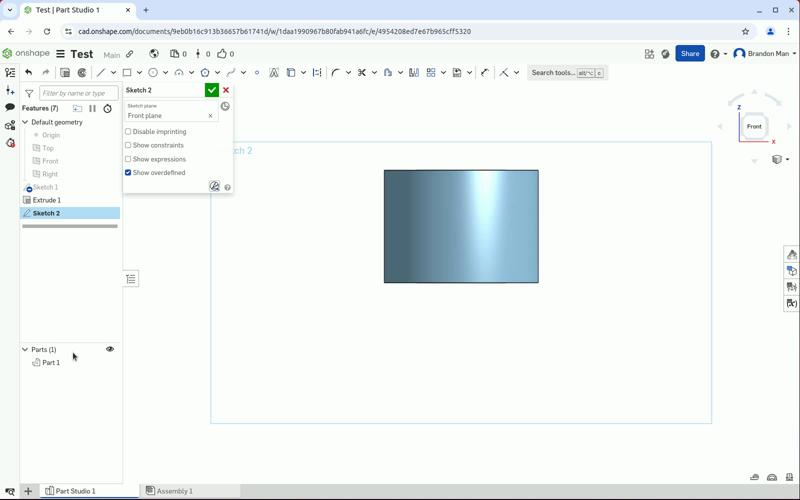
key(y)
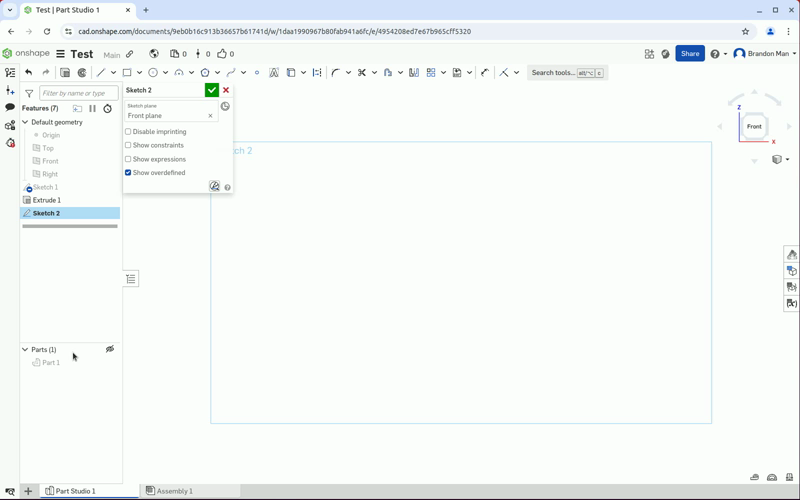
key(c)
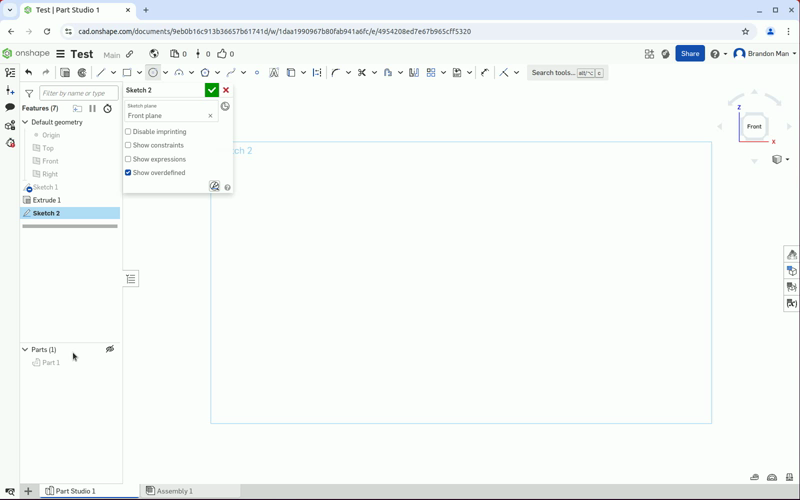
key_down(shift)
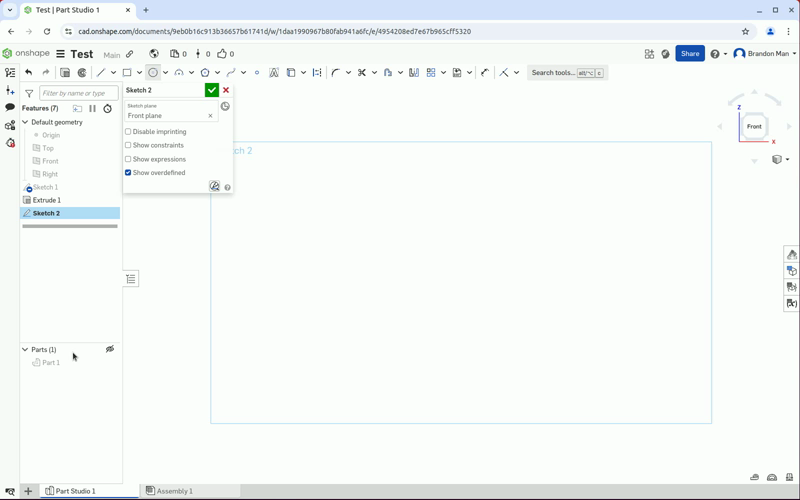
mouse_move(461, 226)
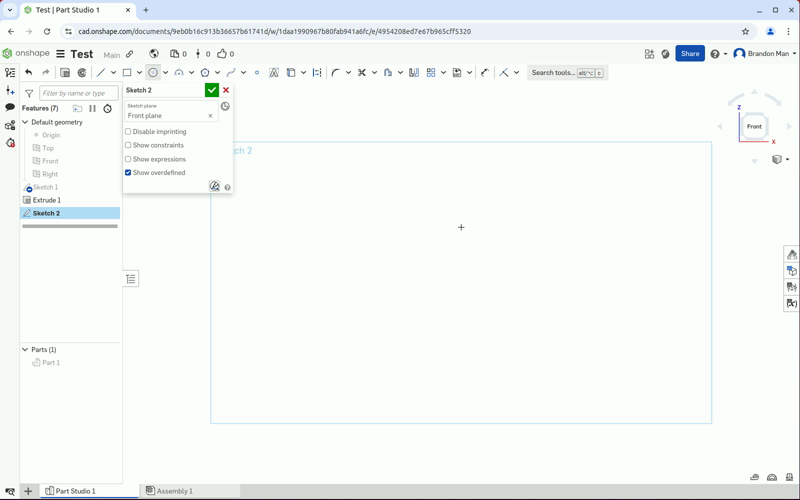
click(461, 226)
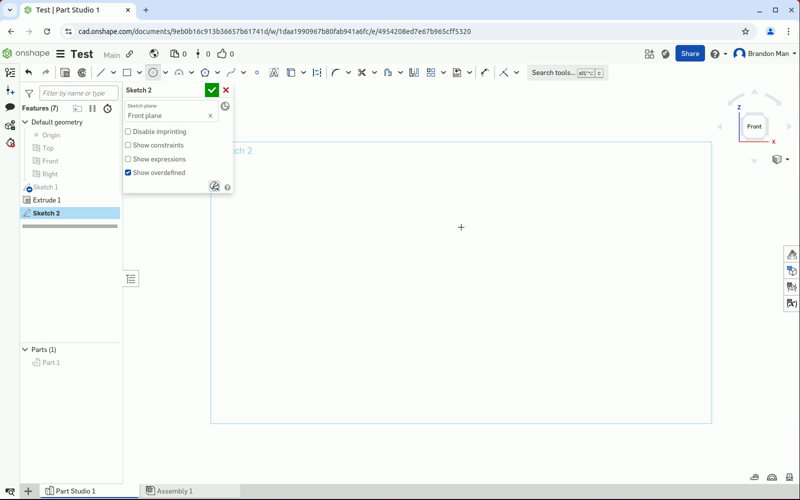
key_up(shift)
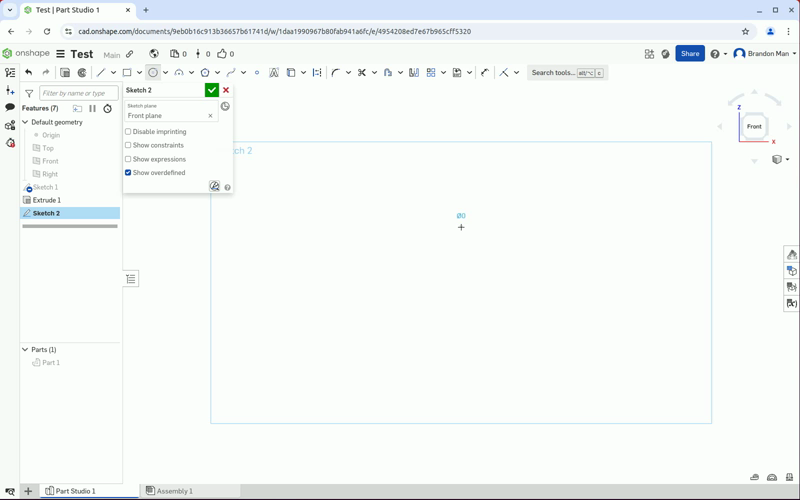
mouse_move(486, 226)
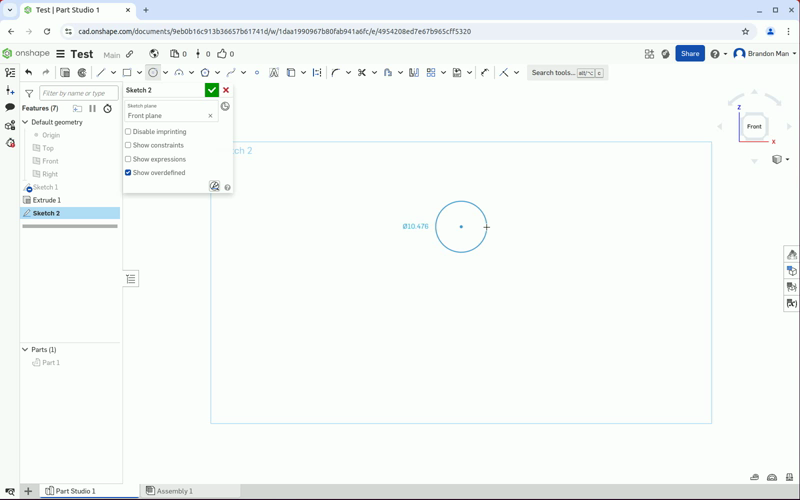
click(486, 226)
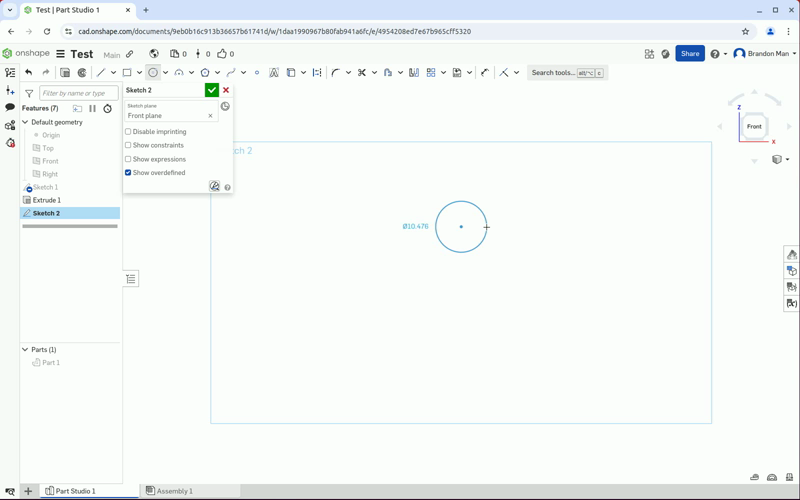
key(esc)
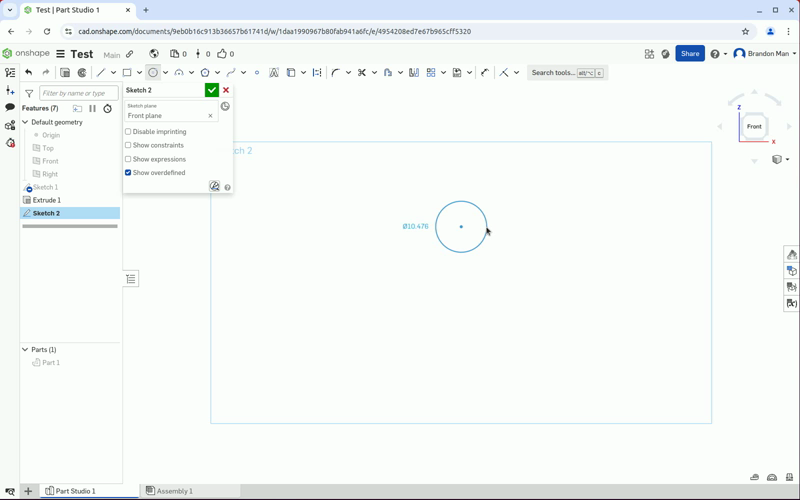
mouse_move(451, 226)
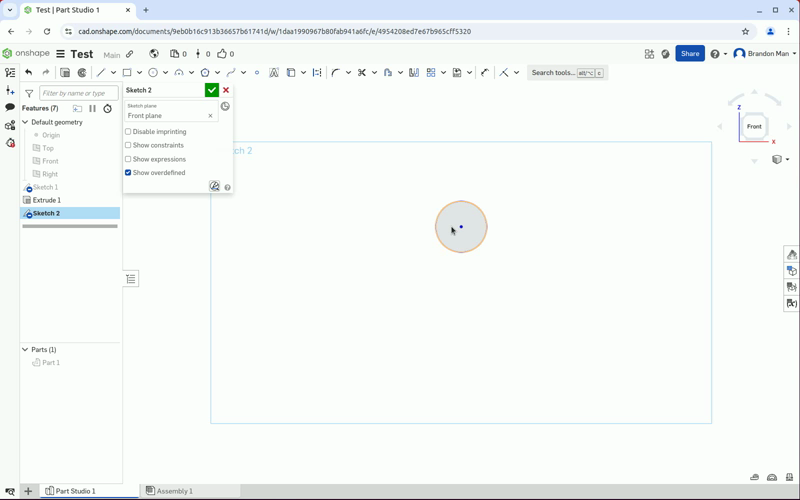
click(451, 226)
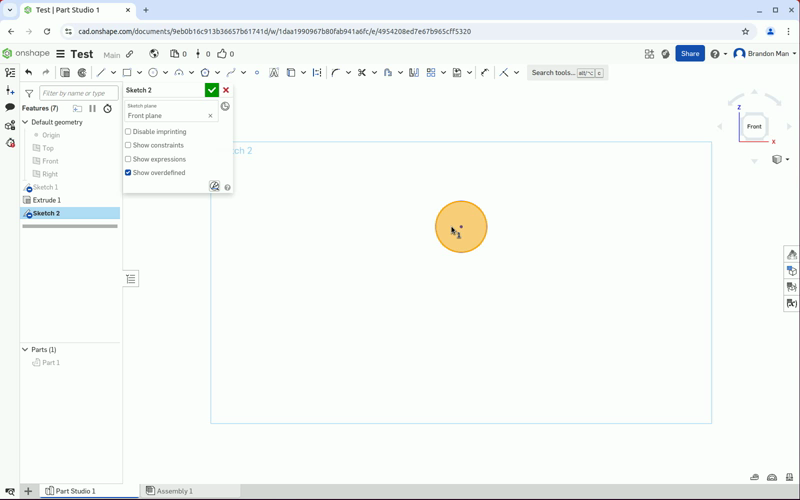
mouse_move(73, 352)
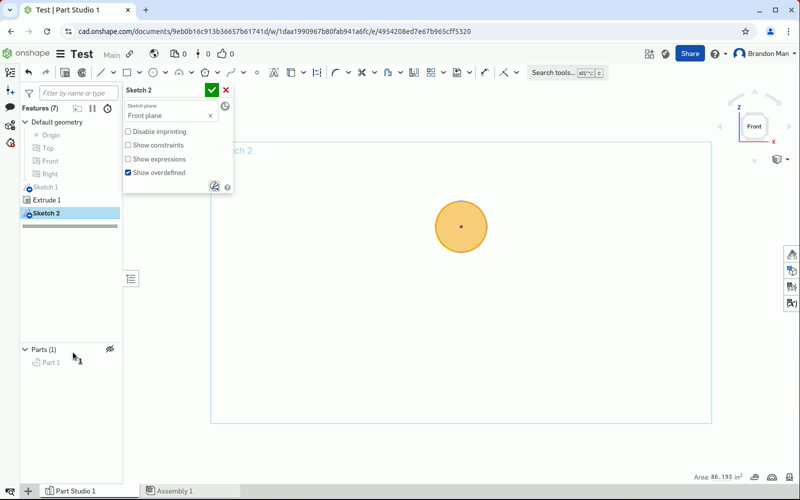
key(shift+y)
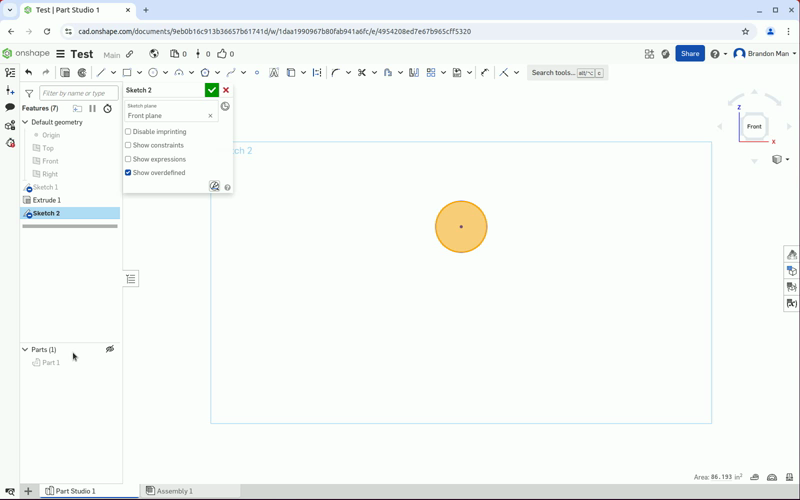
key(shift+e)
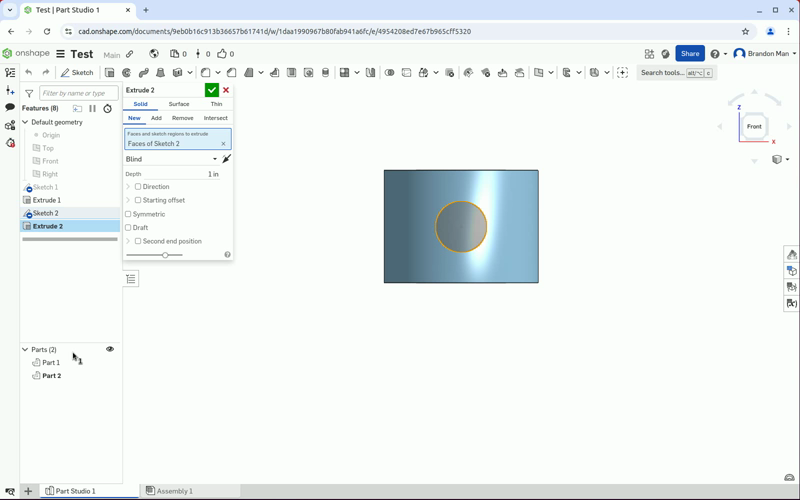
mouse_move(143, 106)
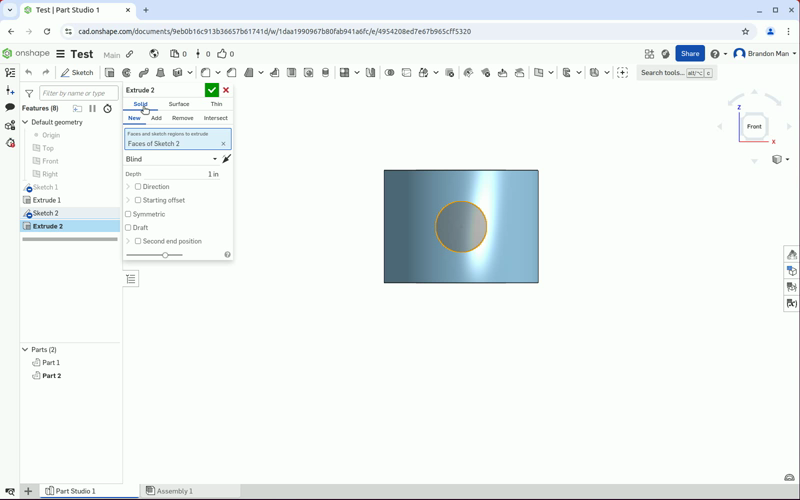
click(143, 106)
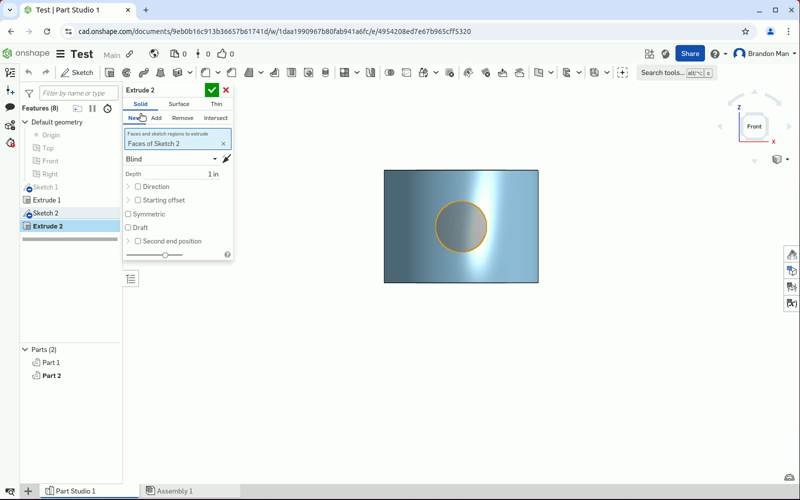
mouse_move(137, 120)
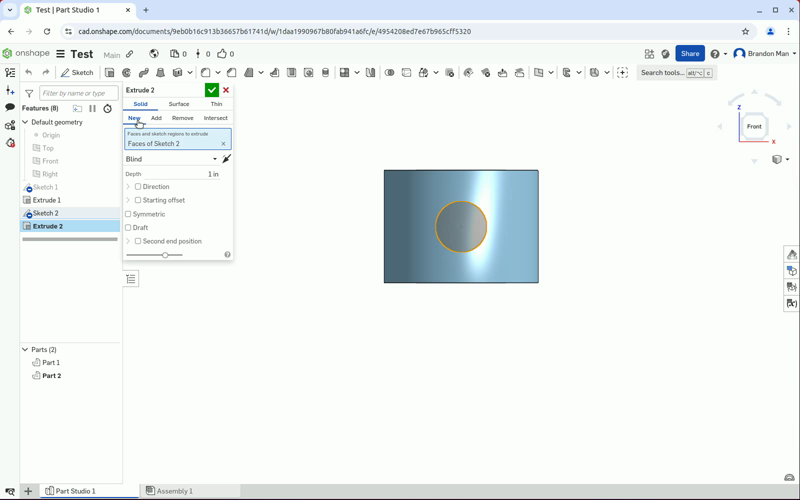
click(137, 120)
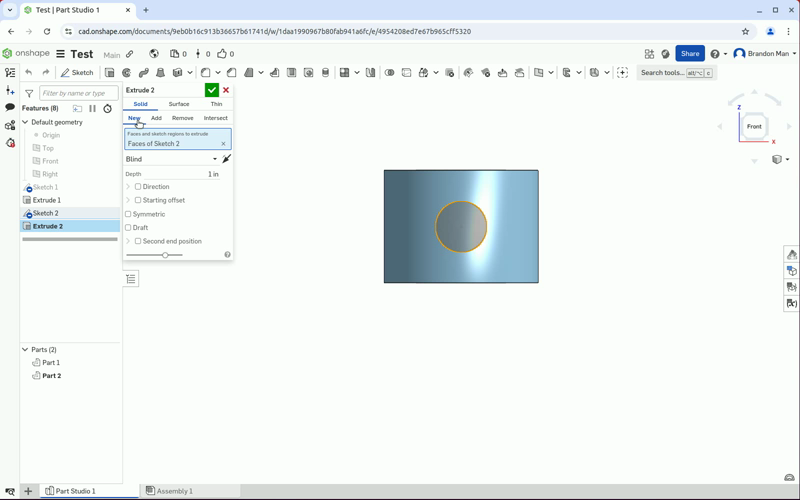
key(tab, 4)
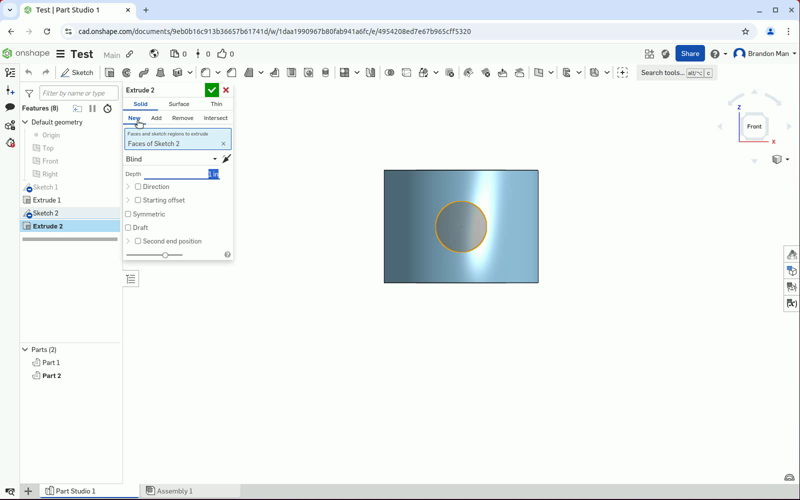
text(23.108)
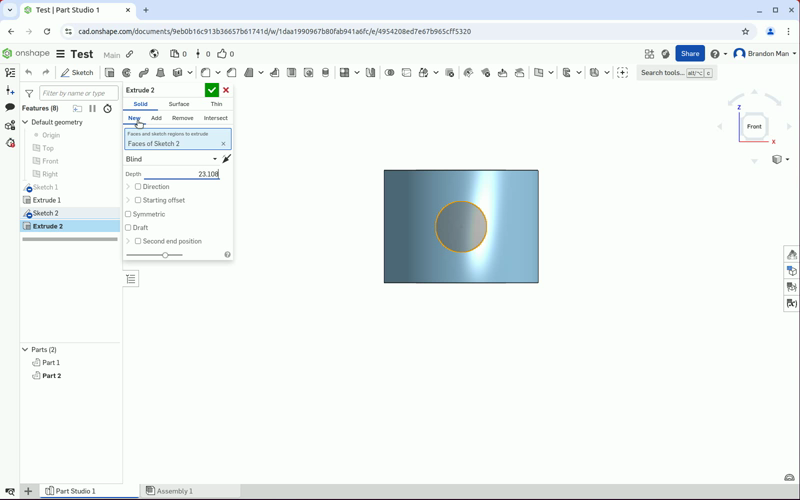
key(enter)
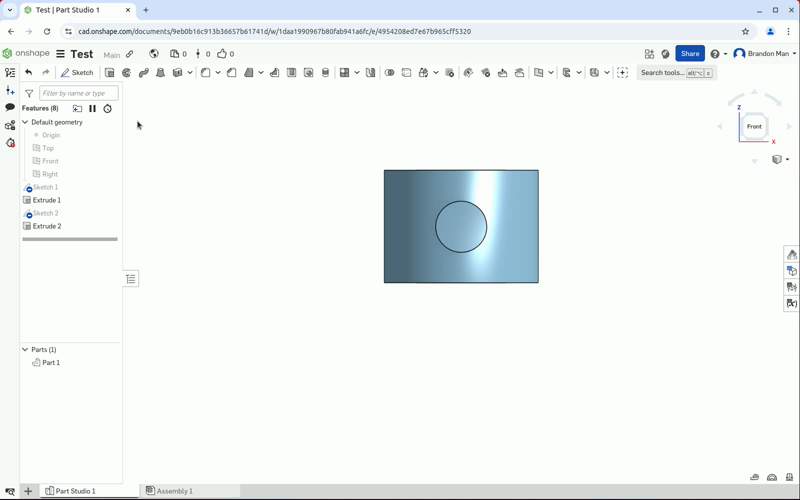
key(shift+h)
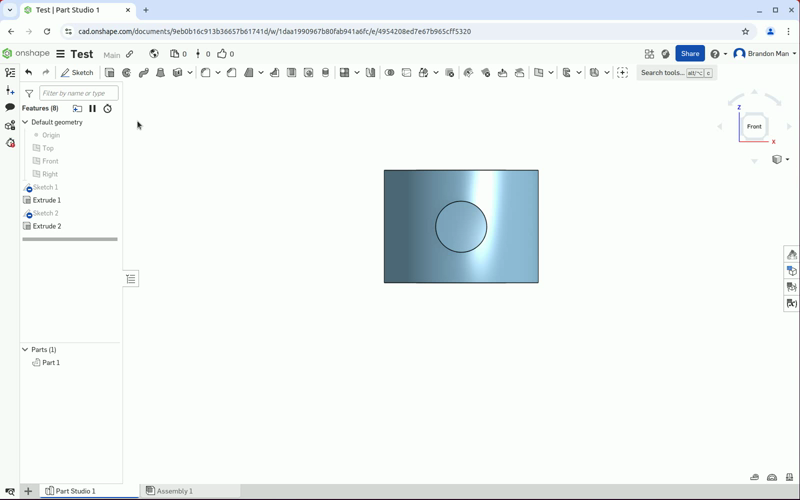
key(shift+h)
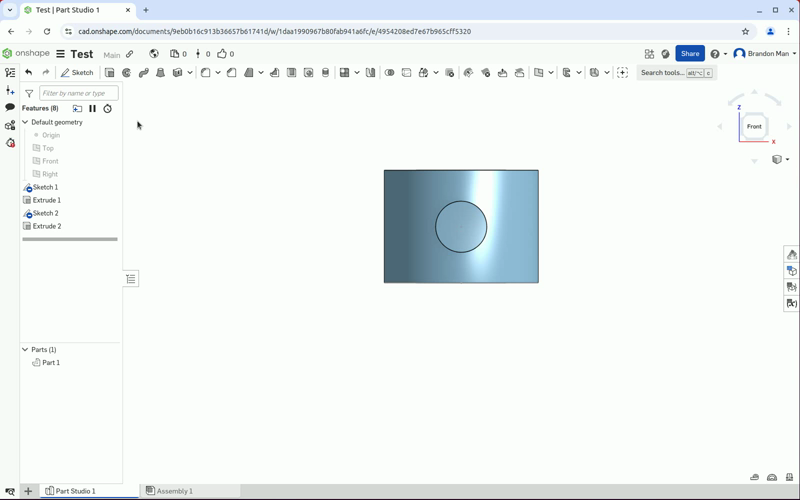
key(shift+7)
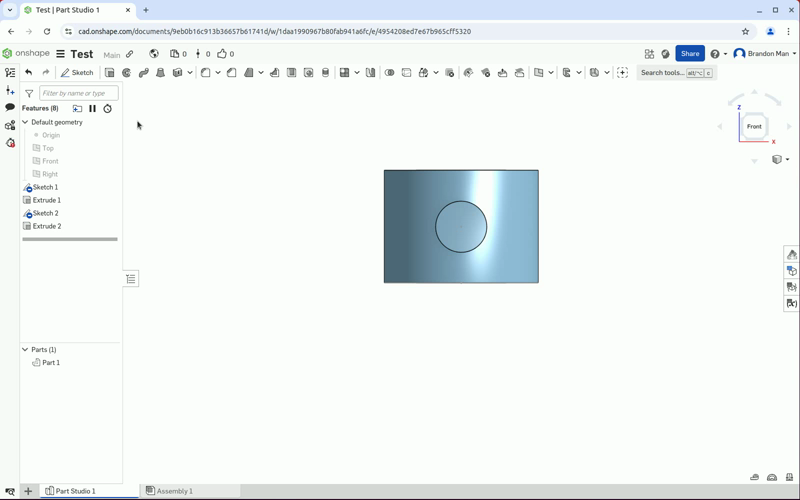
key(left, 2)
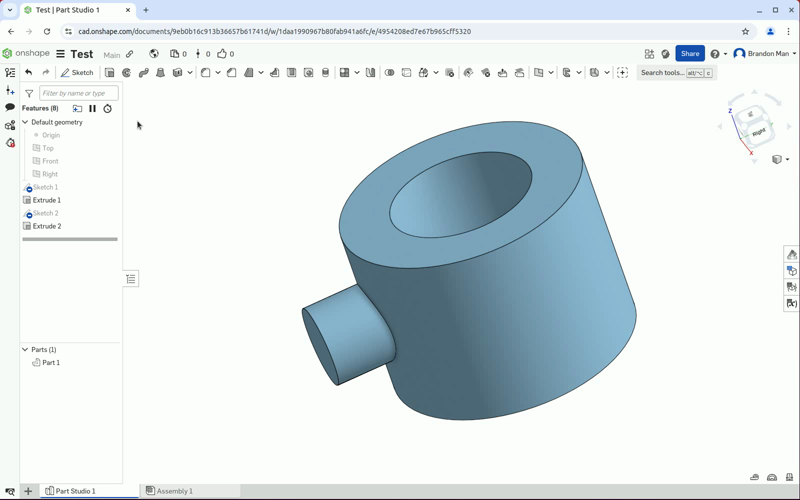
key(down, 2)
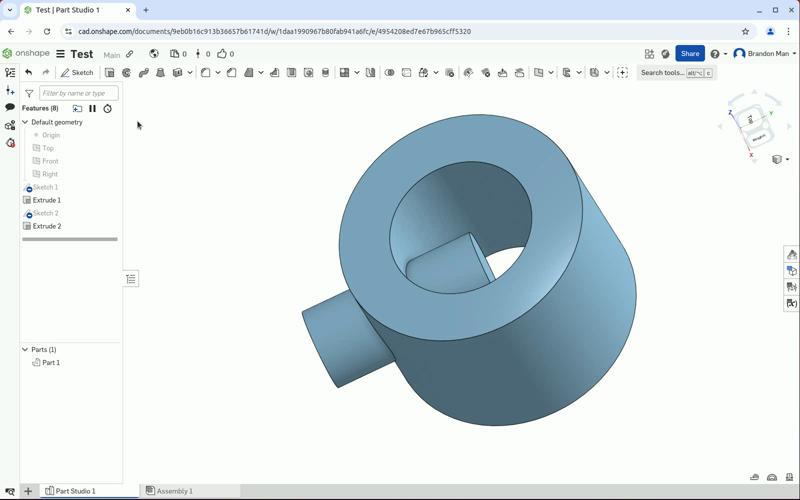
key(up, 2)
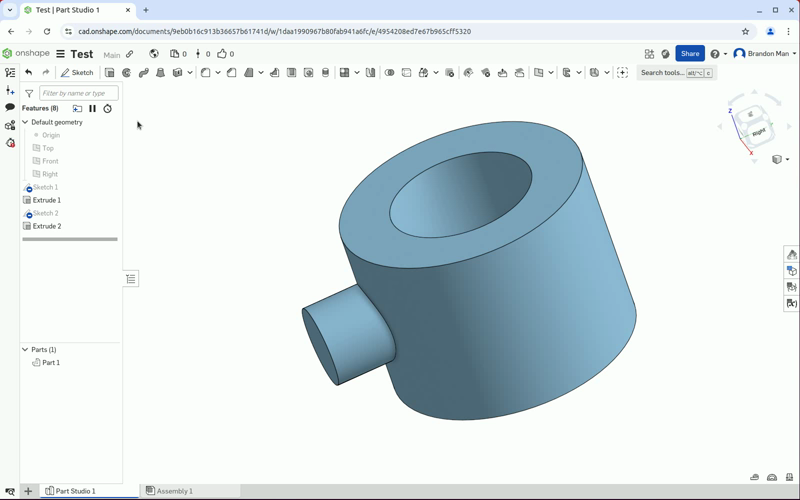
key(right, 2)
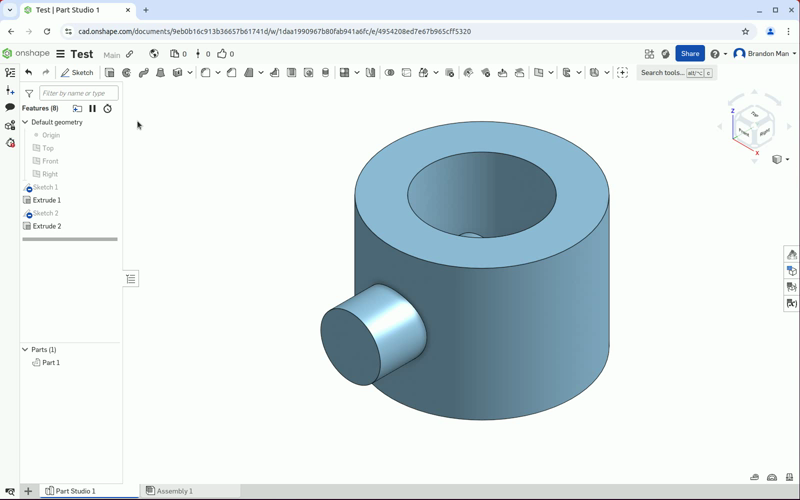
mouse_move(73, 189)
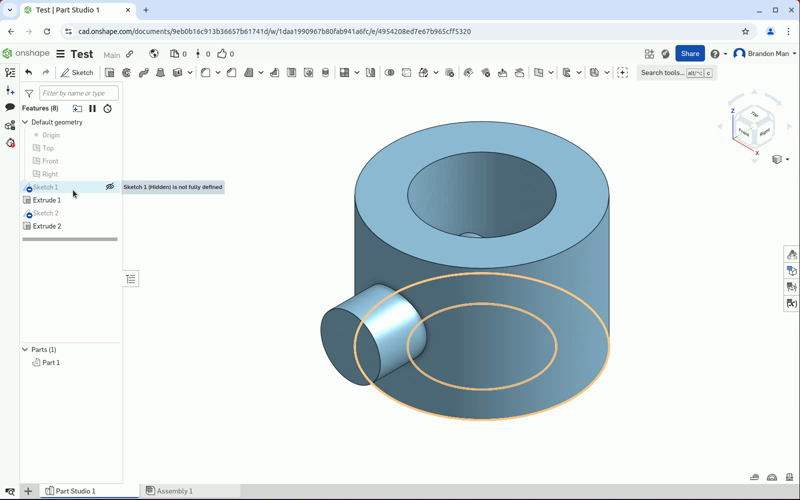
click(73, 189)